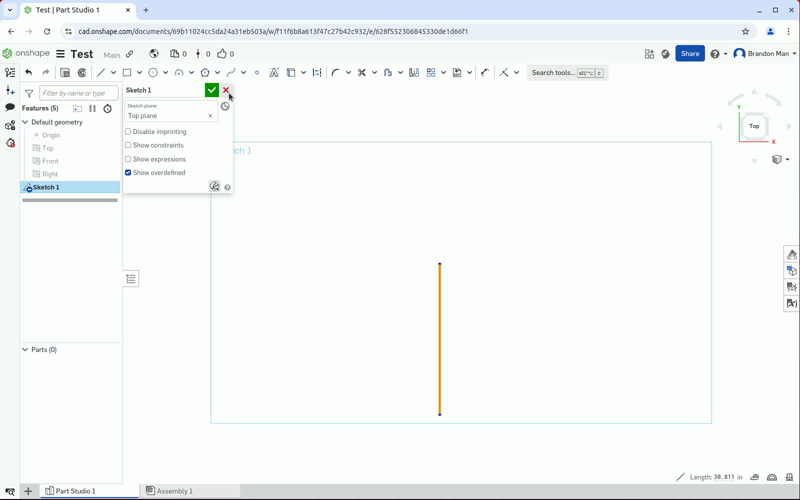
key(shift+h)
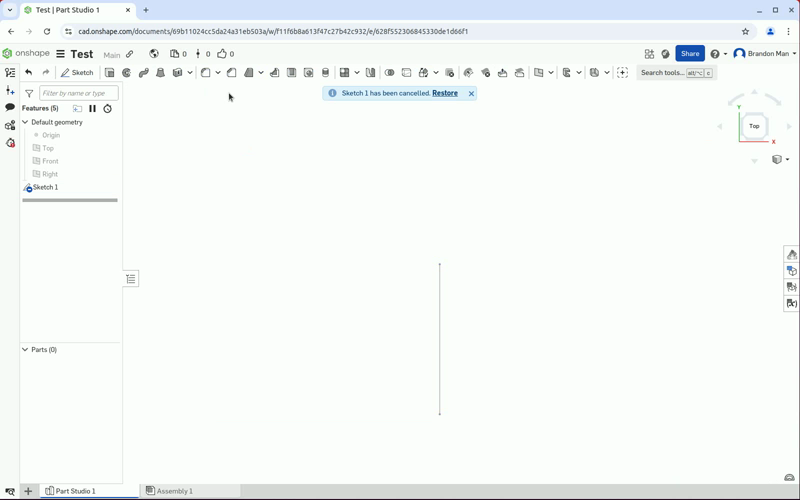
key(shift+s)
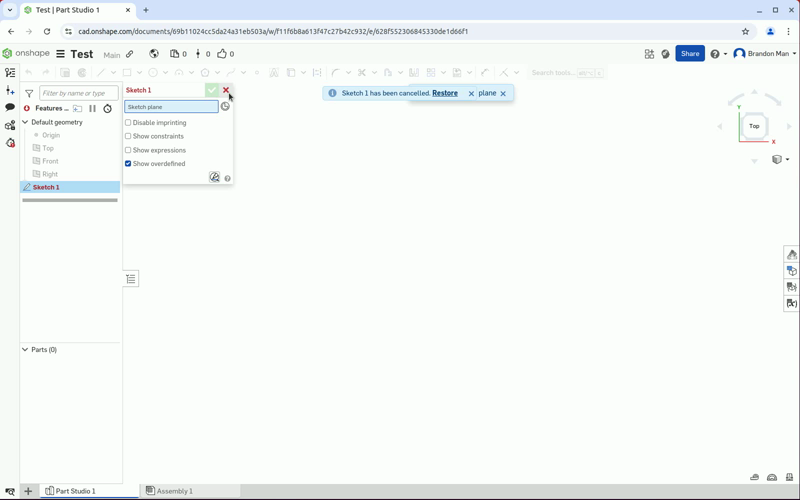
mouse_move(73, 150)
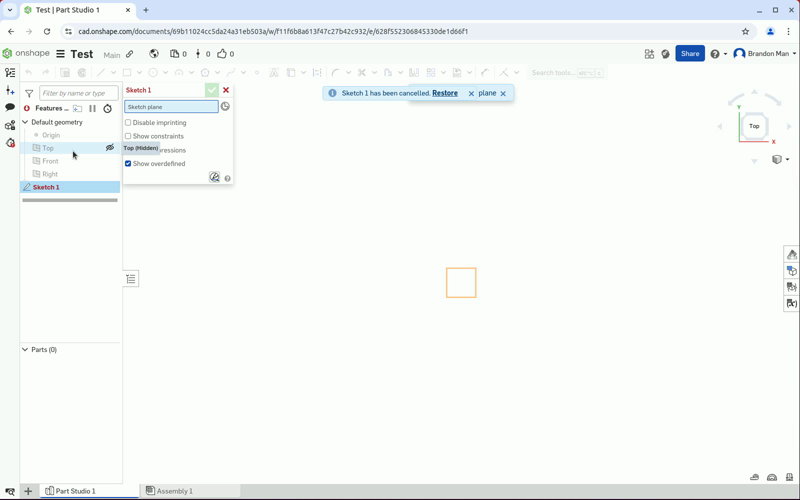
click(73, 150)
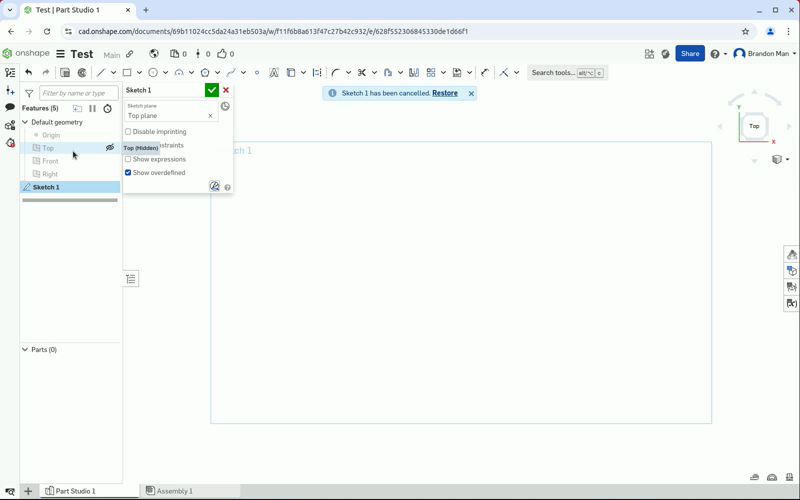
mouse_move(73, 352)
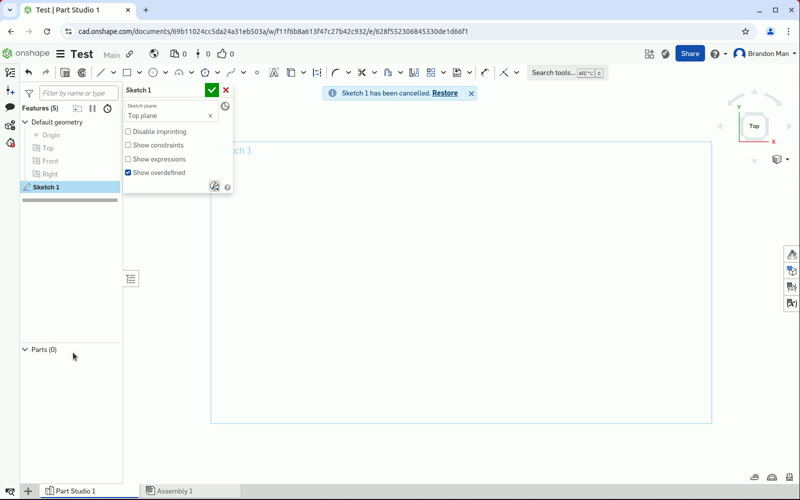
key(y)
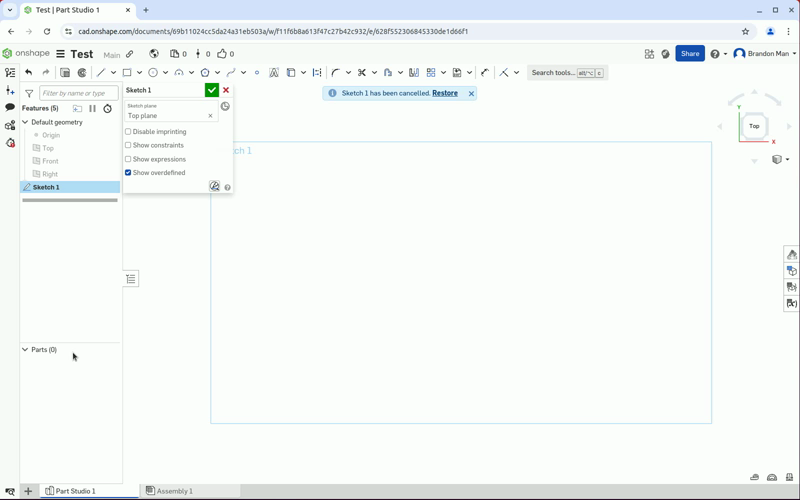
key(c)
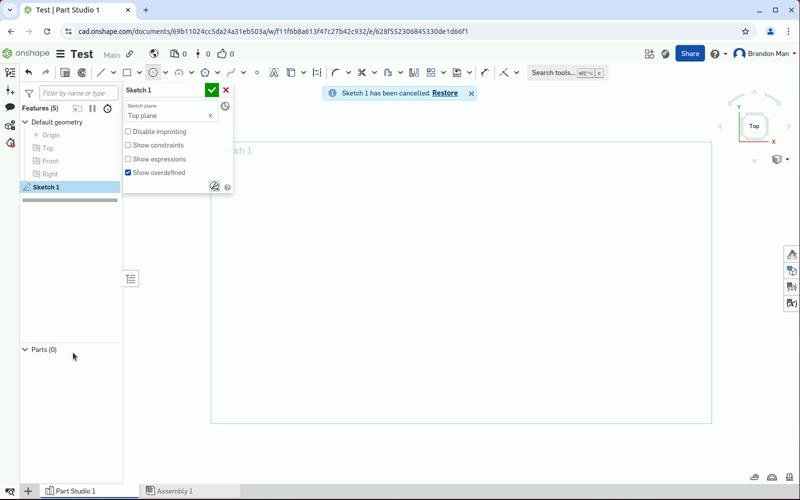
key_down(shift)
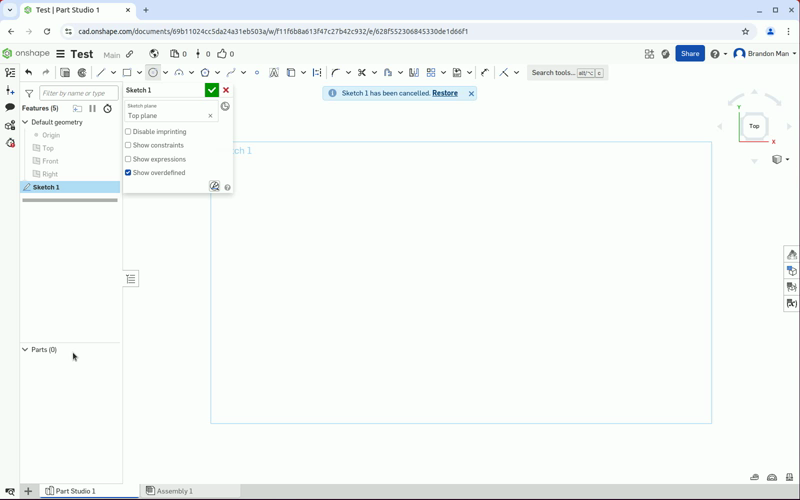
mouse_move(461, 282)
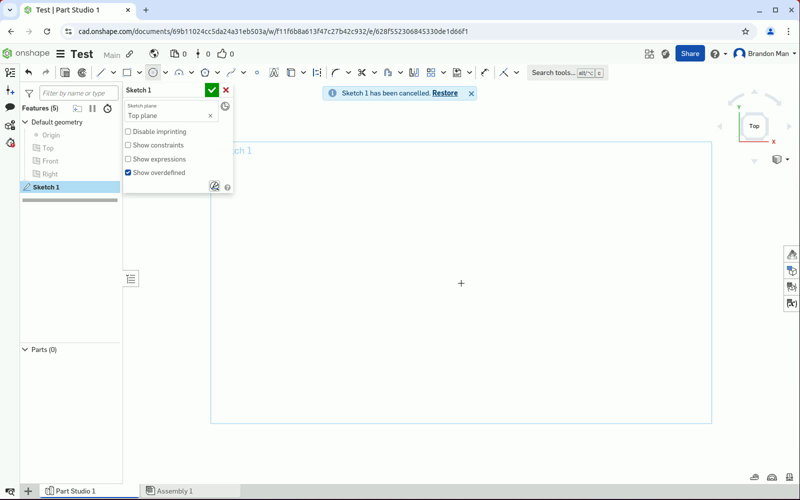
click(461, 282)
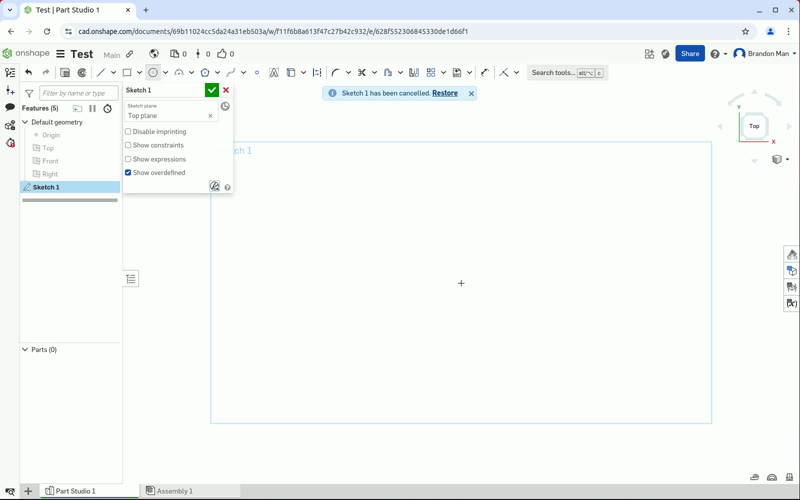
key_up(shift)
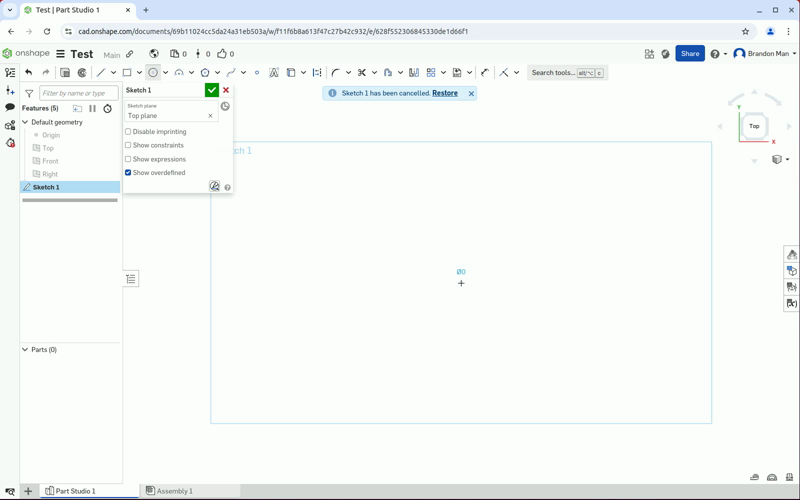
mouse_move(574, 282)
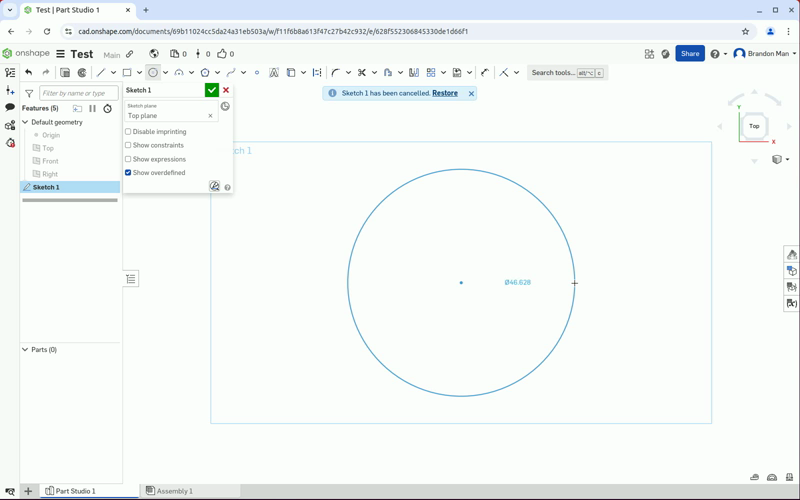
click(574, 282)
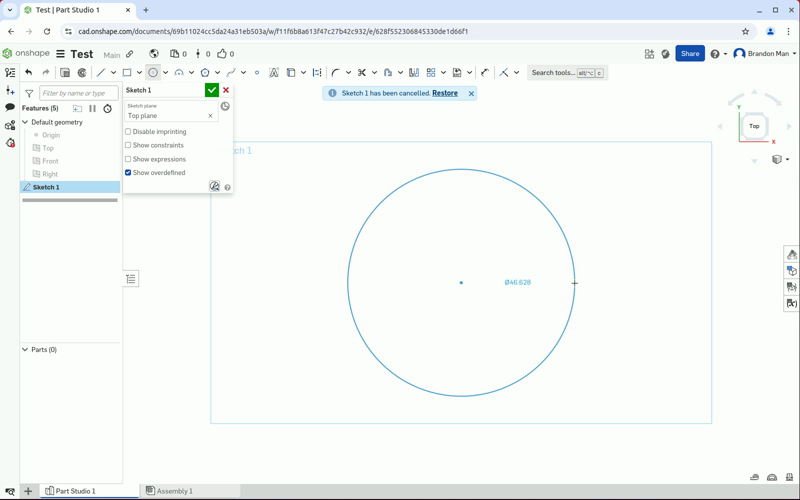
key(esc)
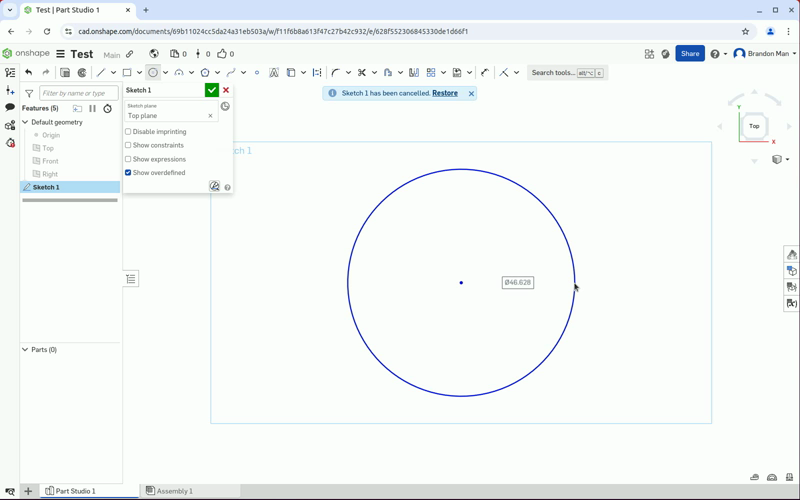
mouse_move(388, 293)
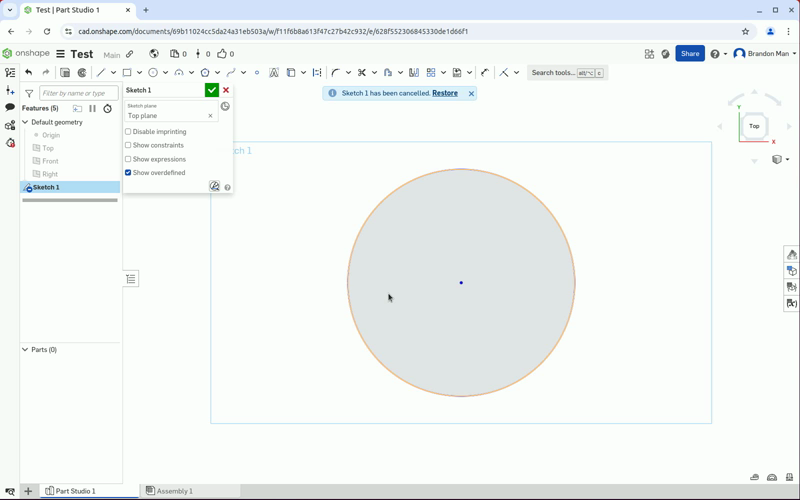
click(388, 293)
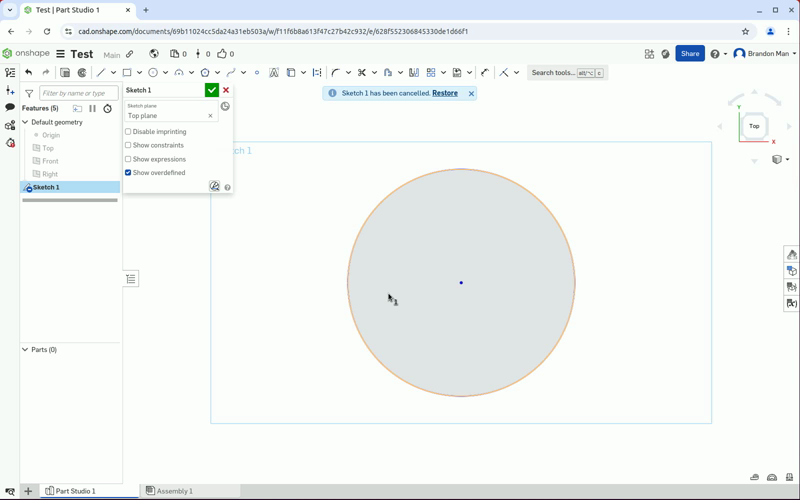
mouse_move(73, 352)
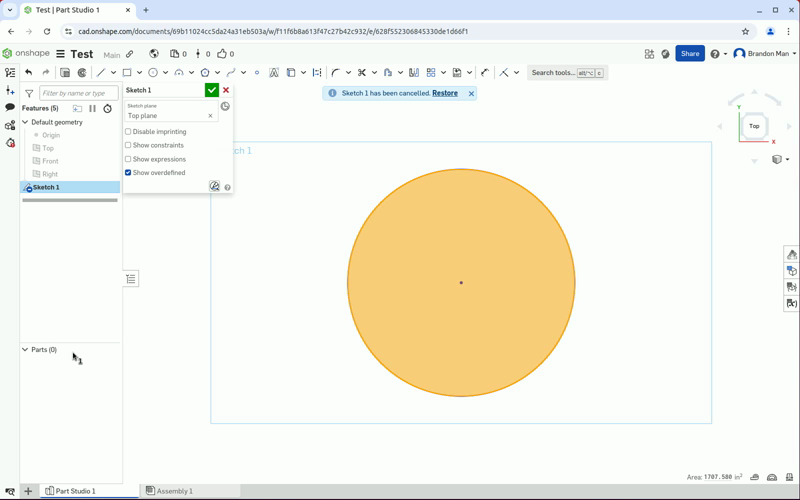
key(shift+y)
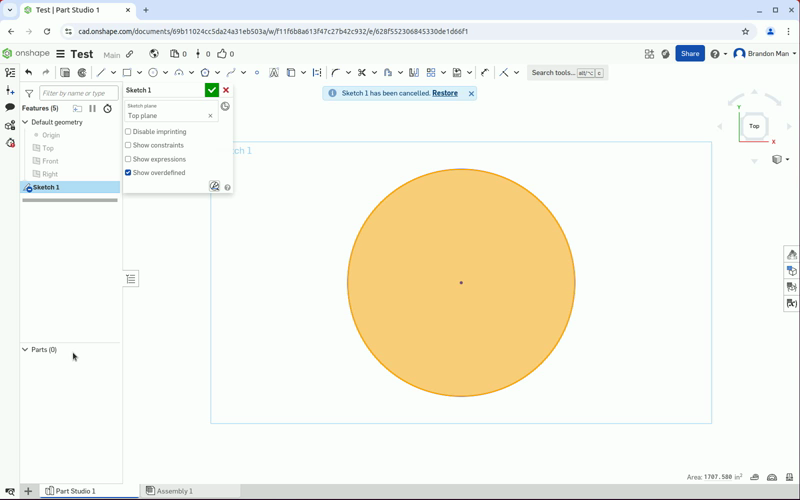
key(shift+e)
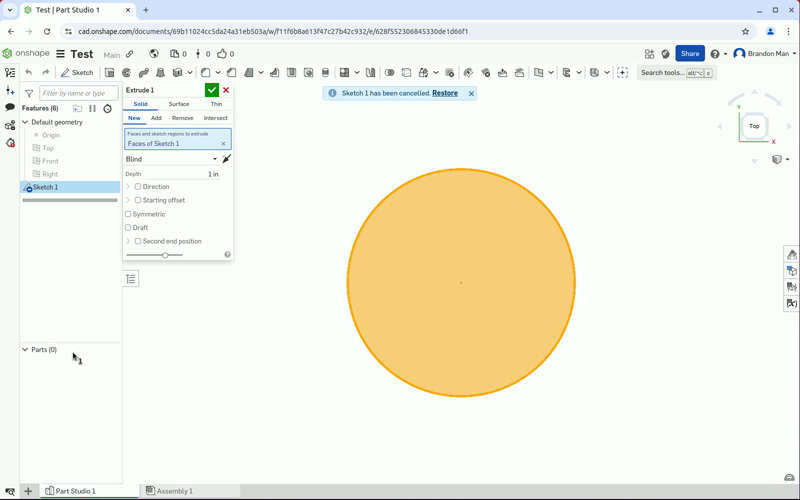
mouse_move(143, 106)
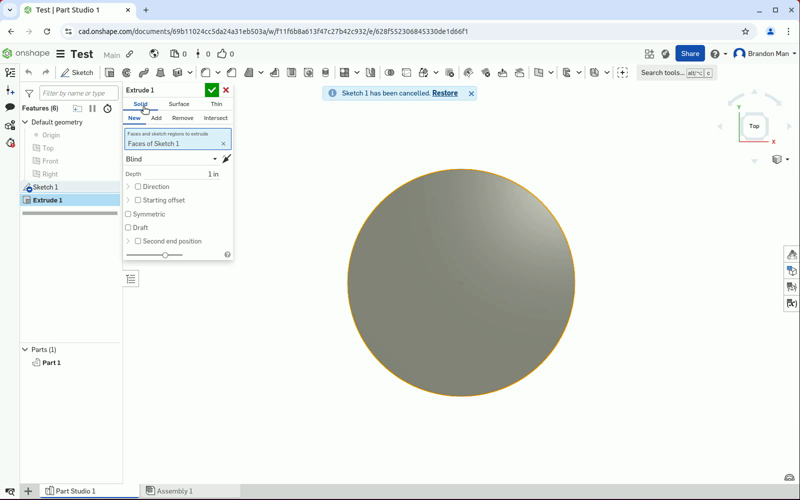
click(143, 106)
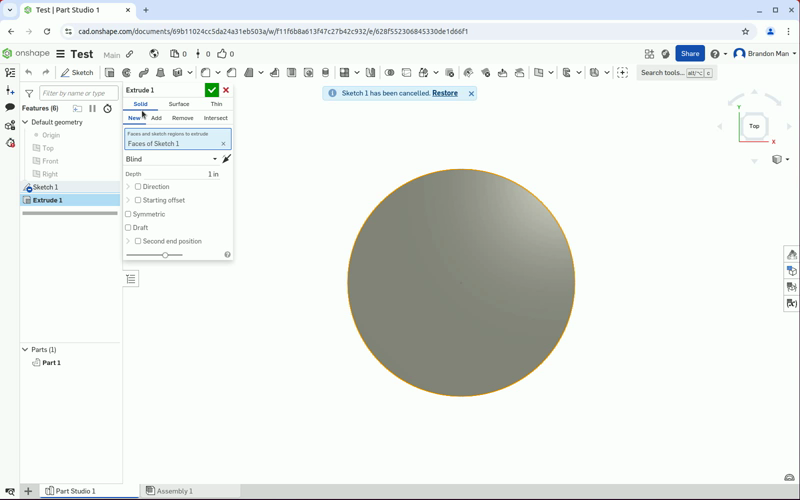
mouse_move(137, 120)
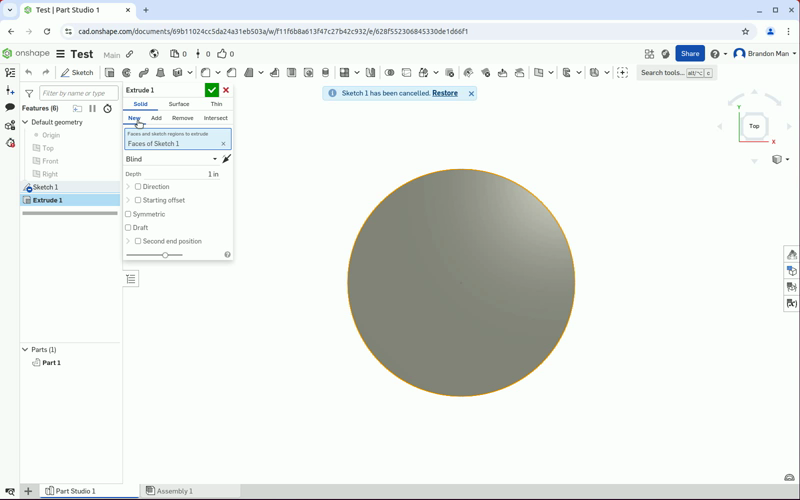
click(137, 120)
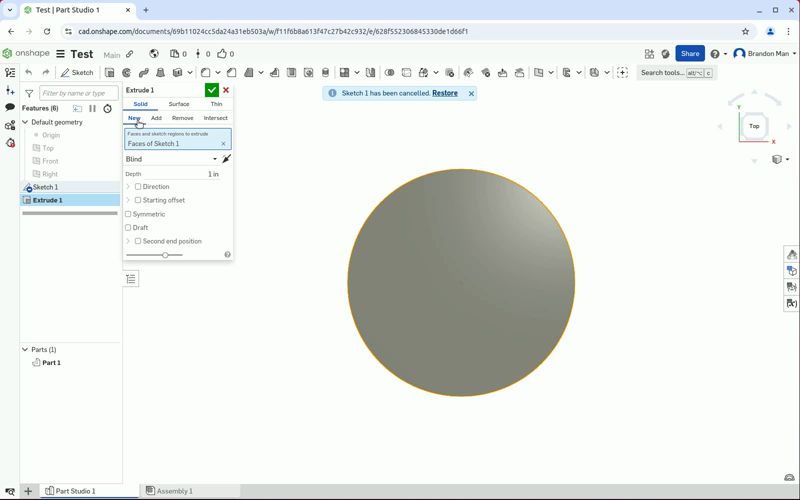
key(tab, 4)
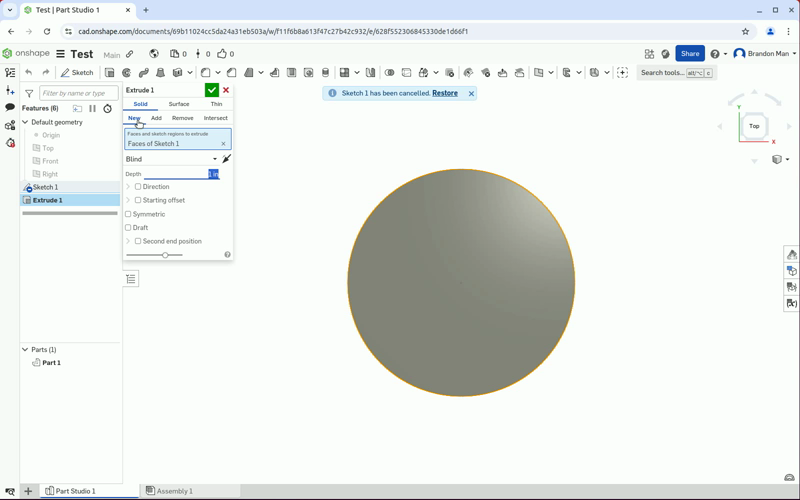
text(3.129)
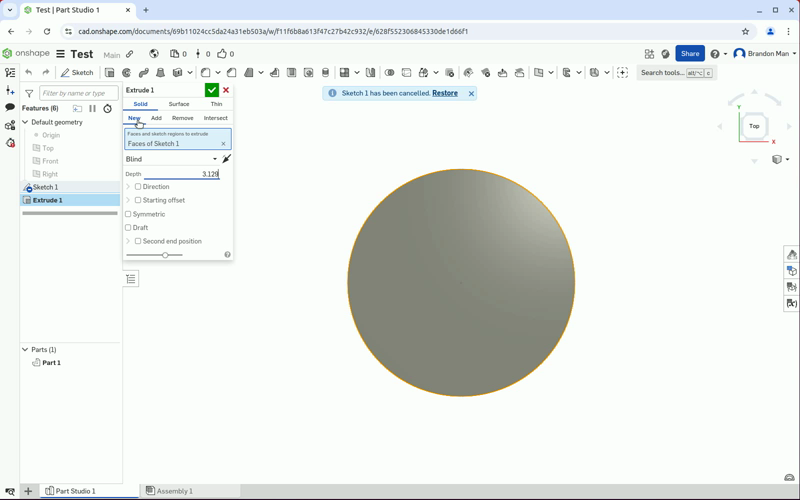
key(enter)
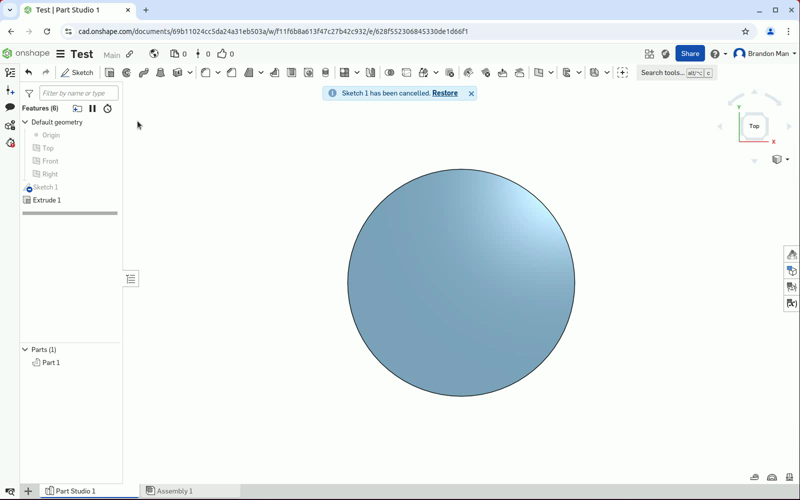
key(shift+h)
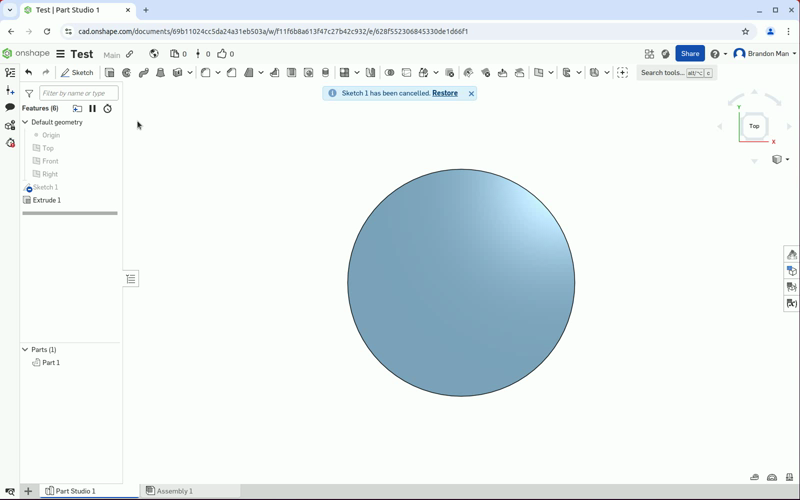
key(shift+h)
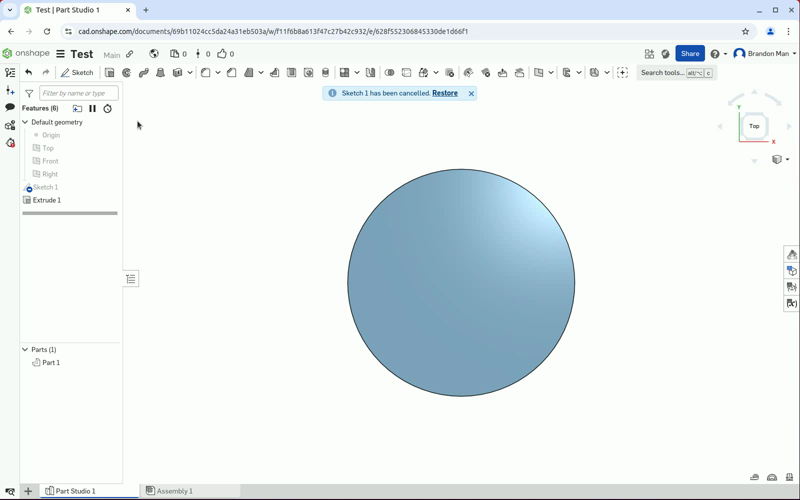
mouse_move(73, 189)
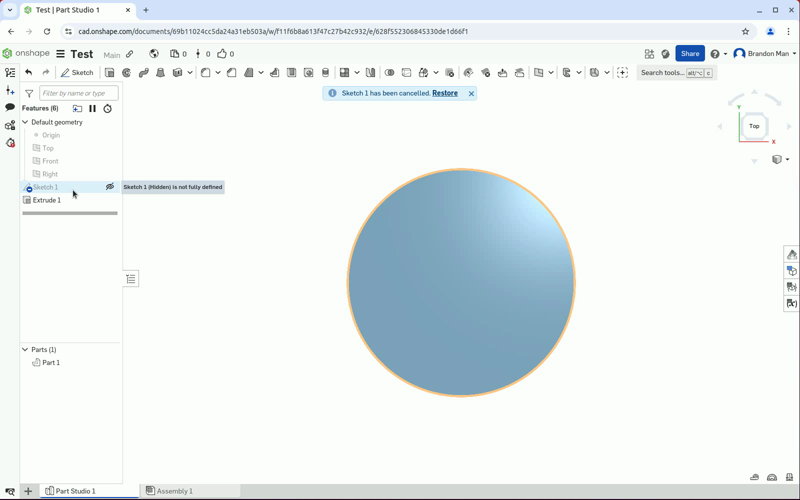
click(73, 189)
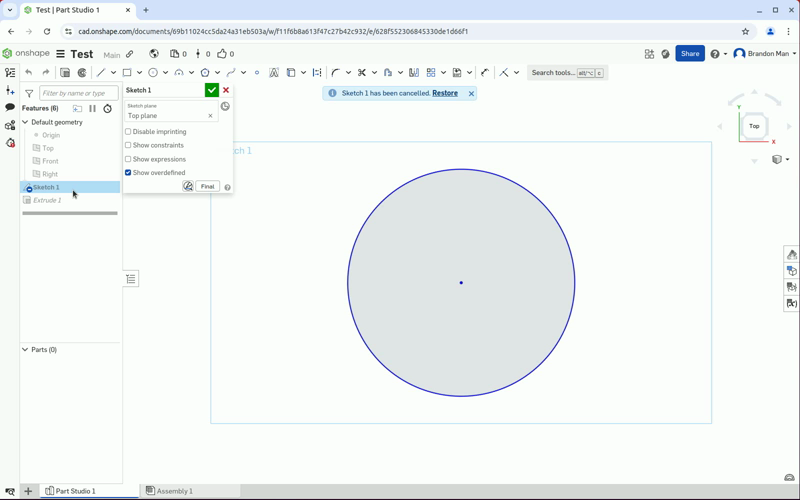
mouse_move(229, 92)
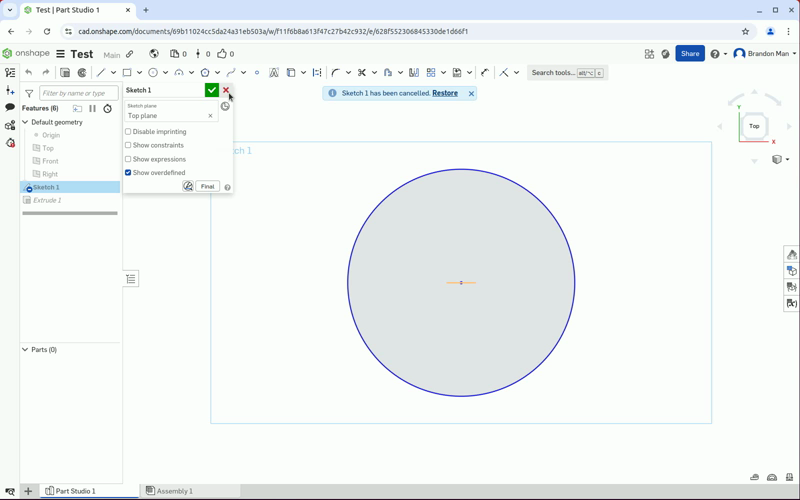
click(229, 92)
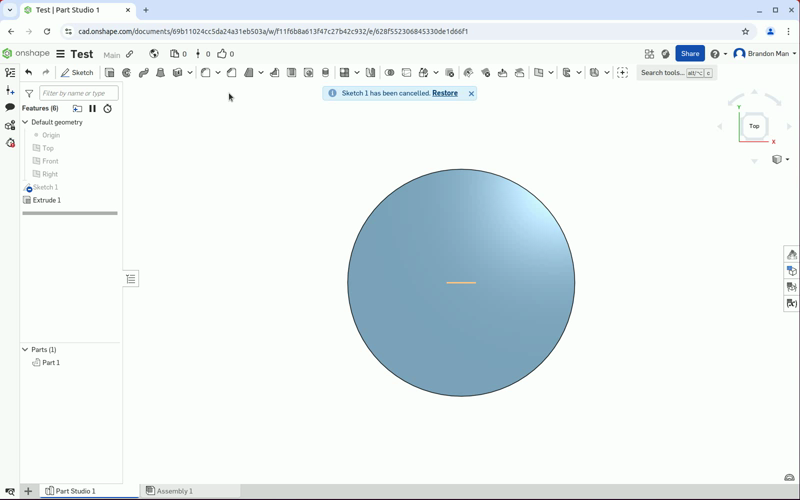
mouse_move(541, 75)
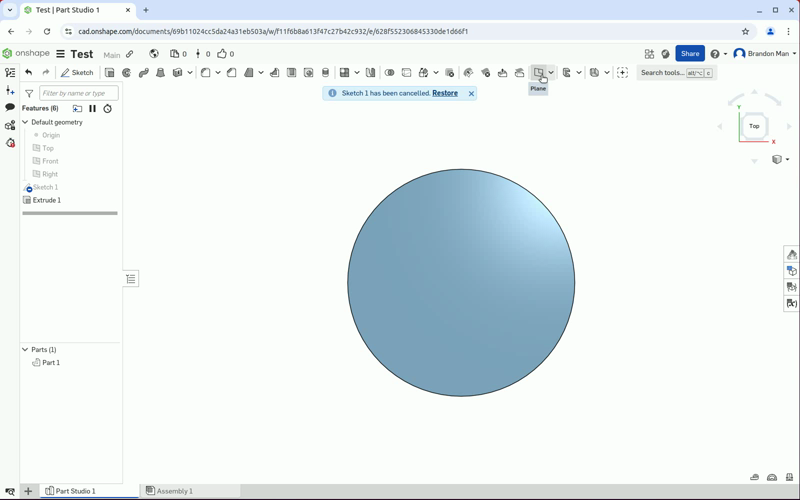
click(541, 75)
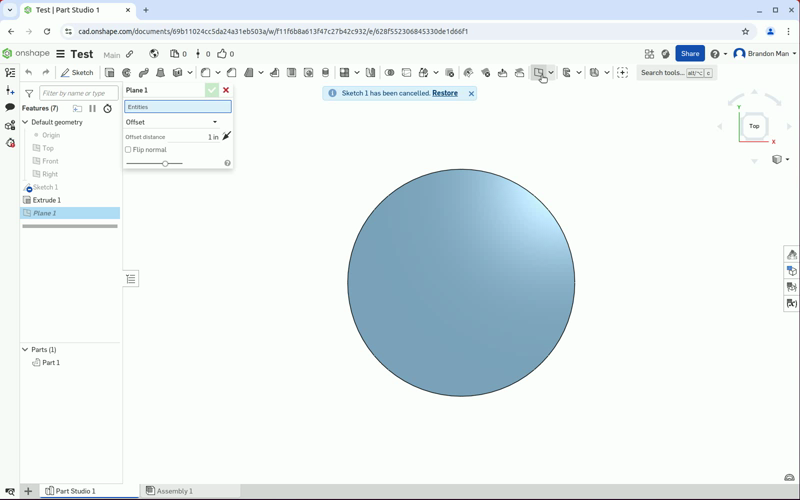
mouse_move(73, 150)
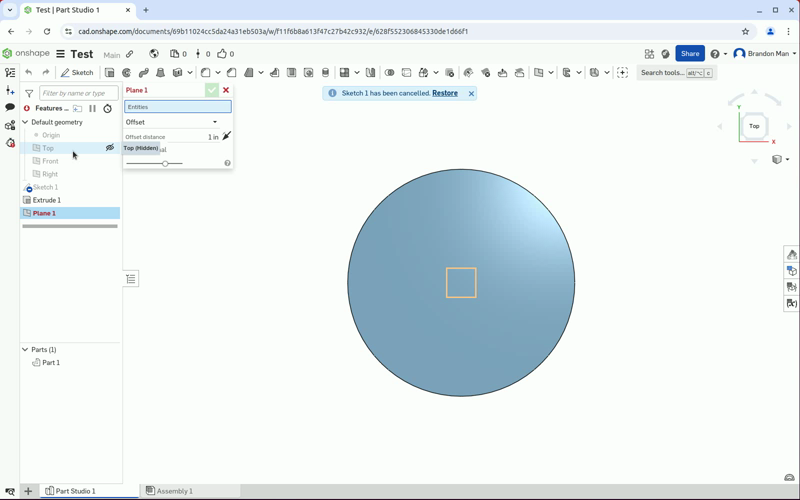
click(73, 150)
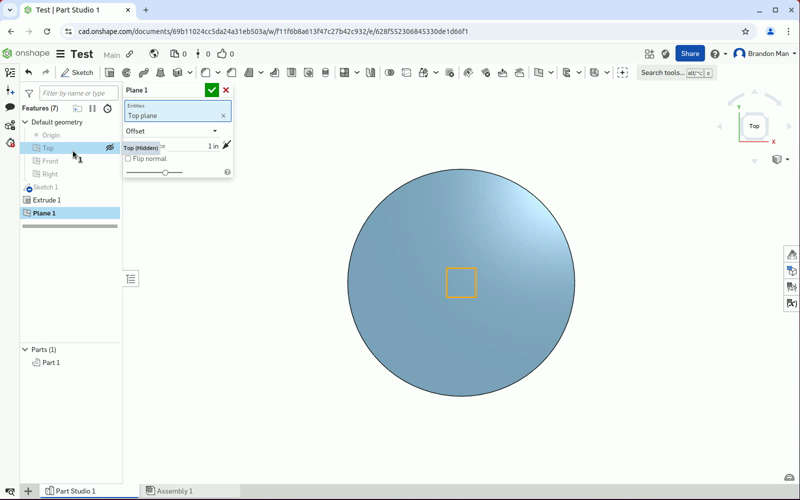
key(tab, 2)
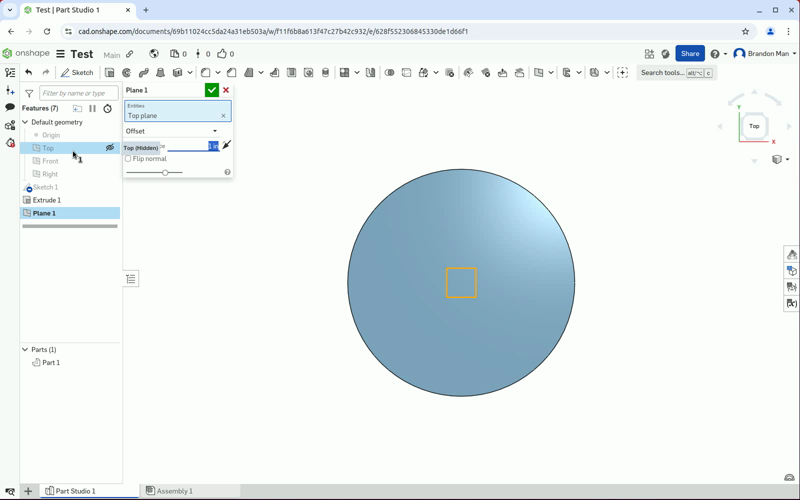
text(3.143)
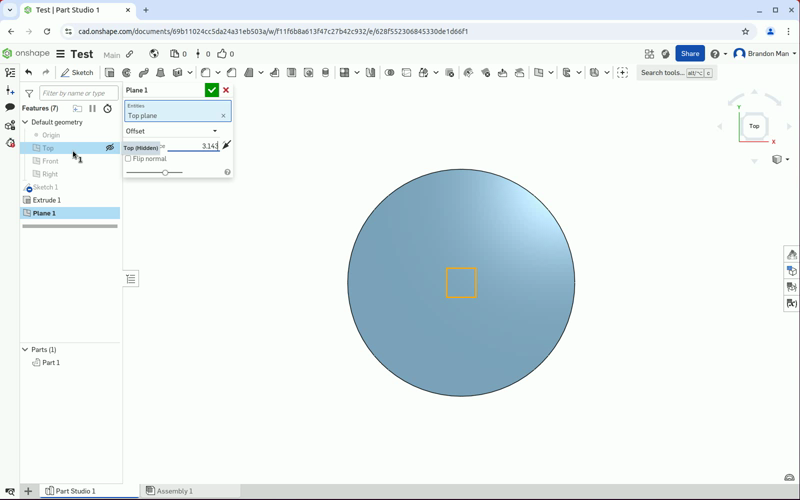
key(enter, 2)
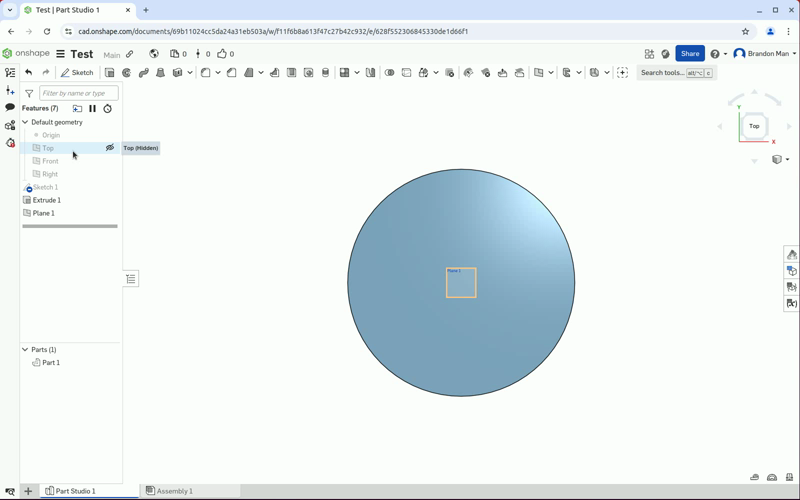
key(shift+s)
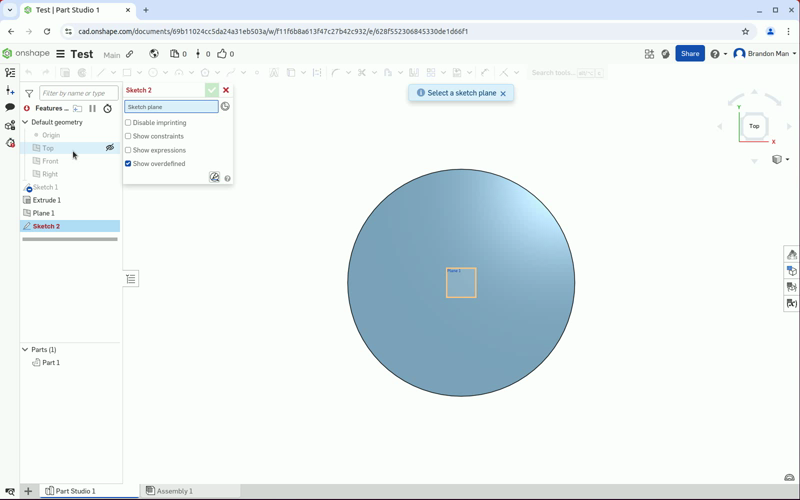
mouse_move(73, 215)
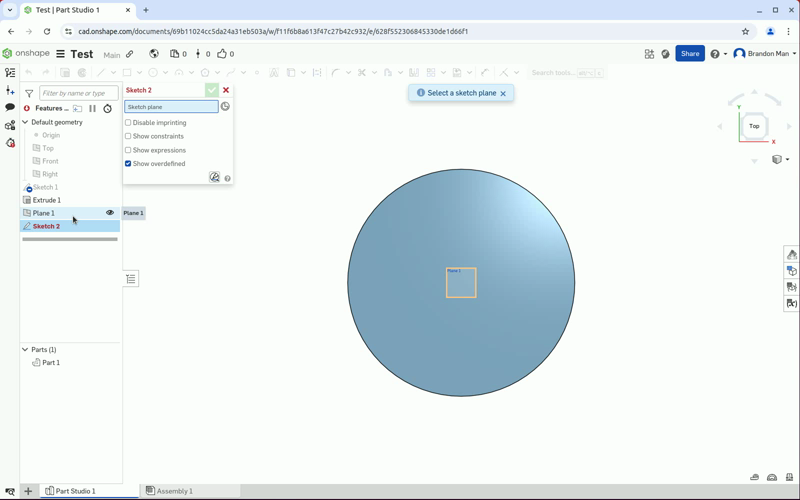
click(73, 215)
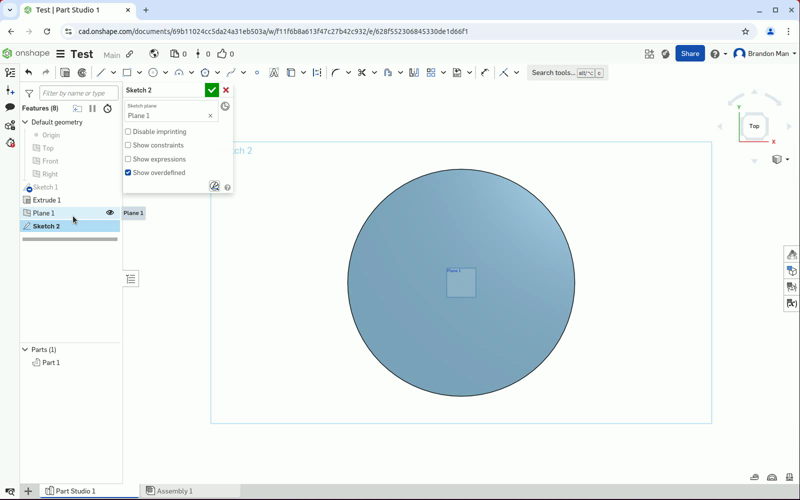
mouse_move(73, 352)
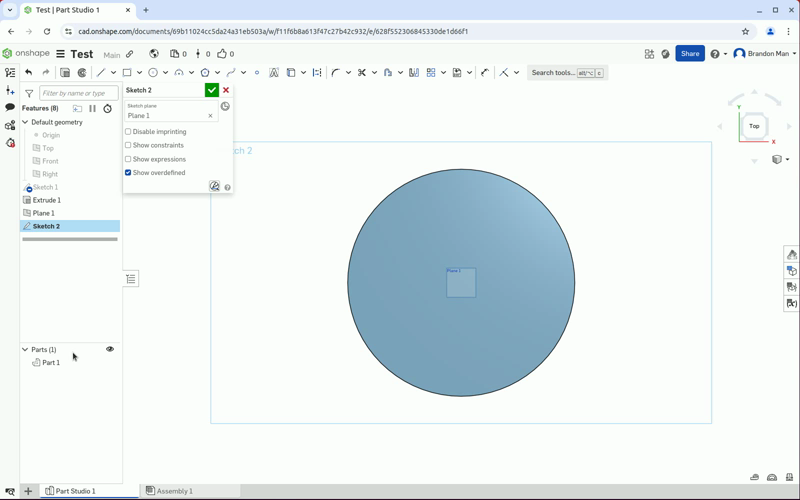
key(y)
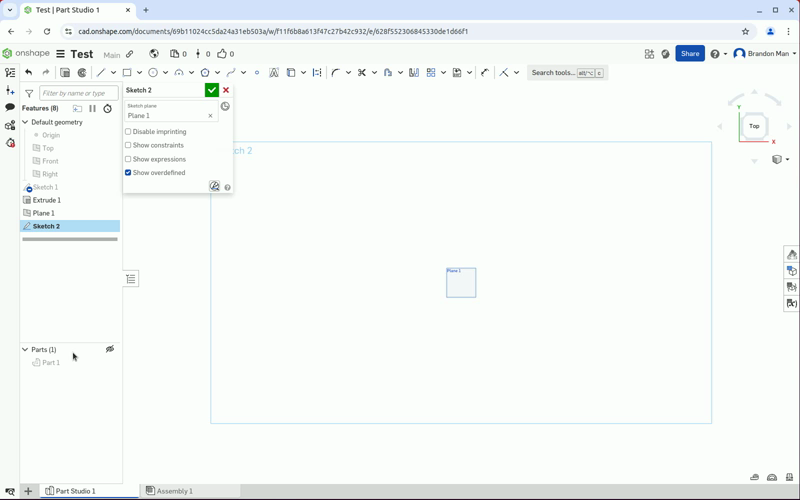
key(c)
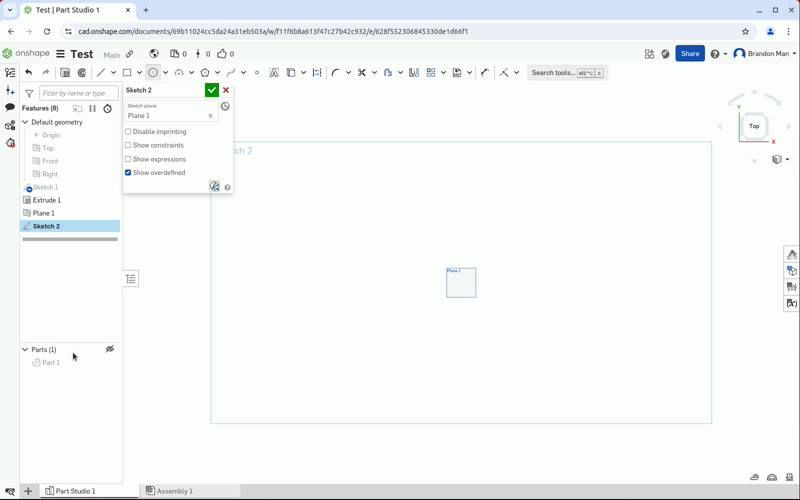
key_down(shift)
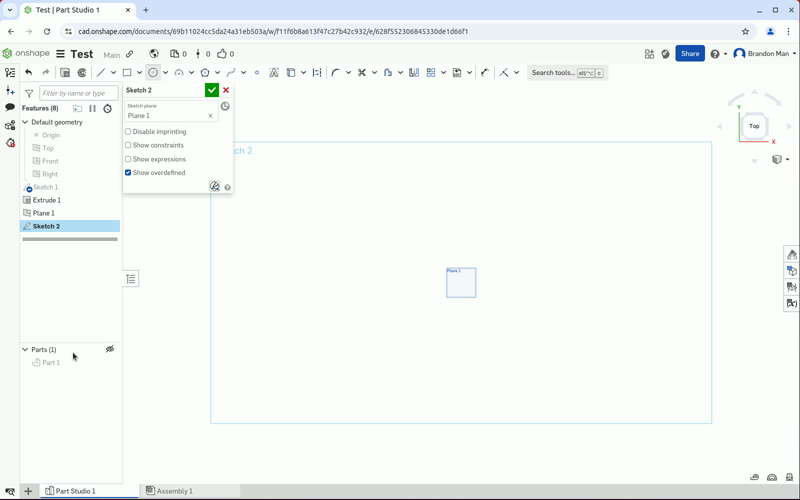
mouse_move(460, 282)
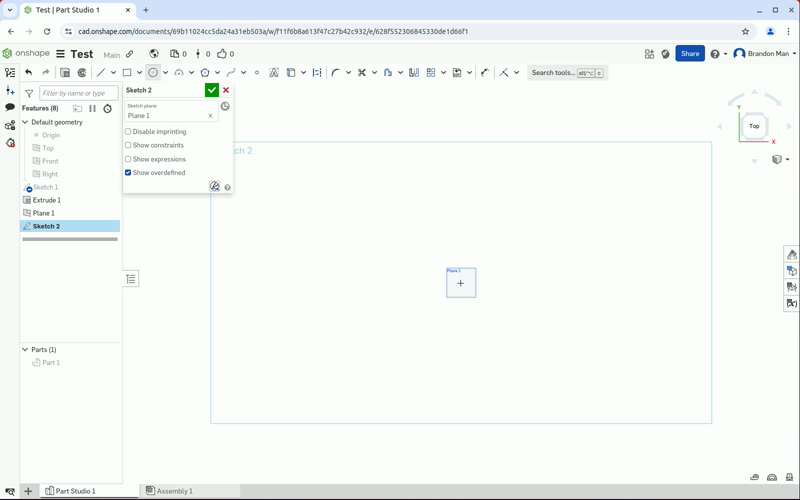
click(460, 282)
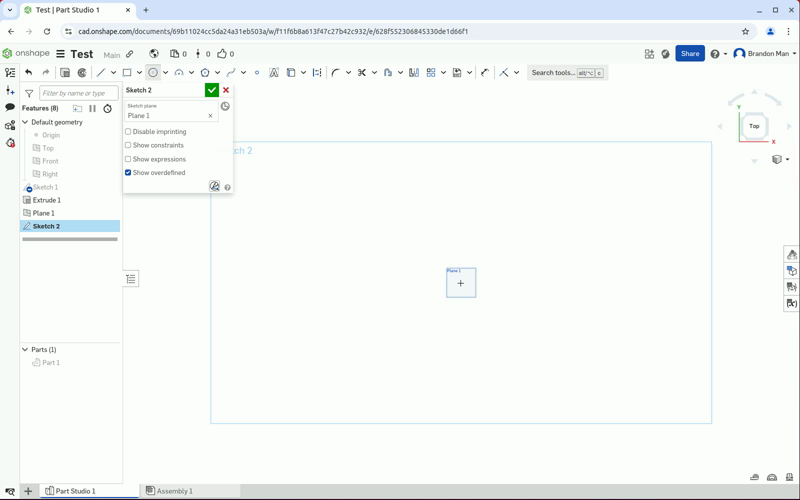
key_up(shift)
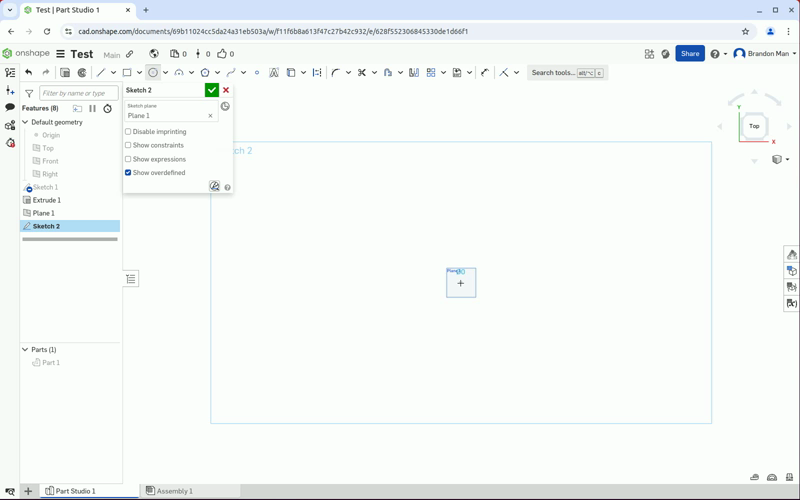
mouse_move(510, 282)
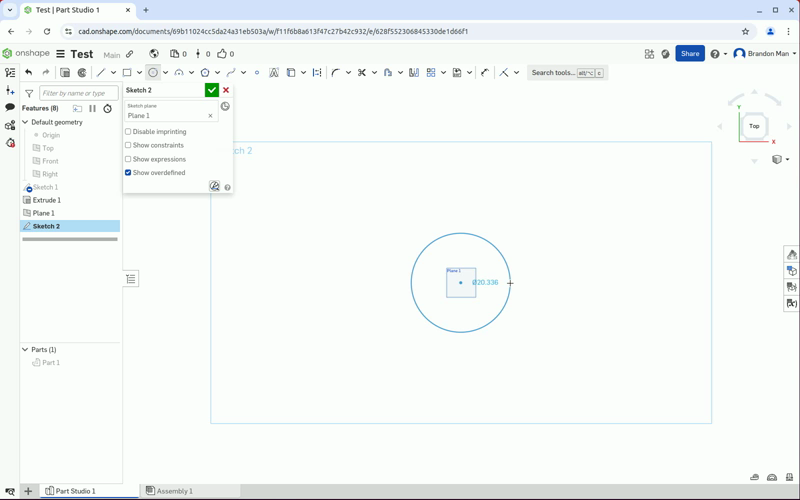
click(510, 282)
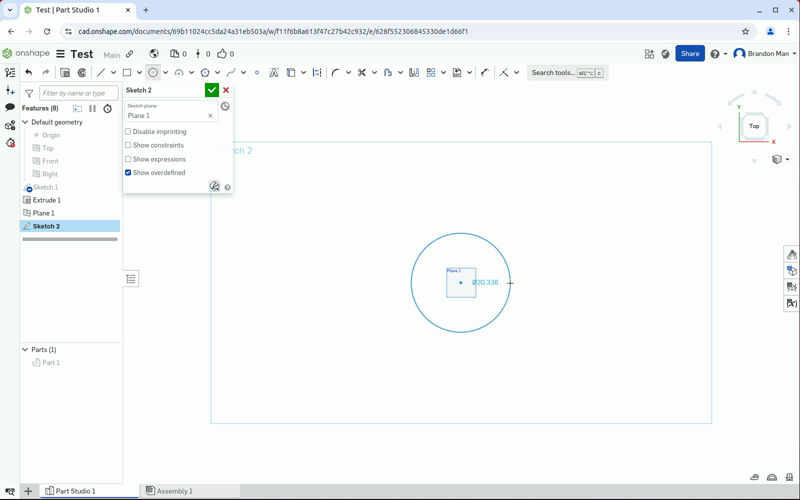
key(esc)
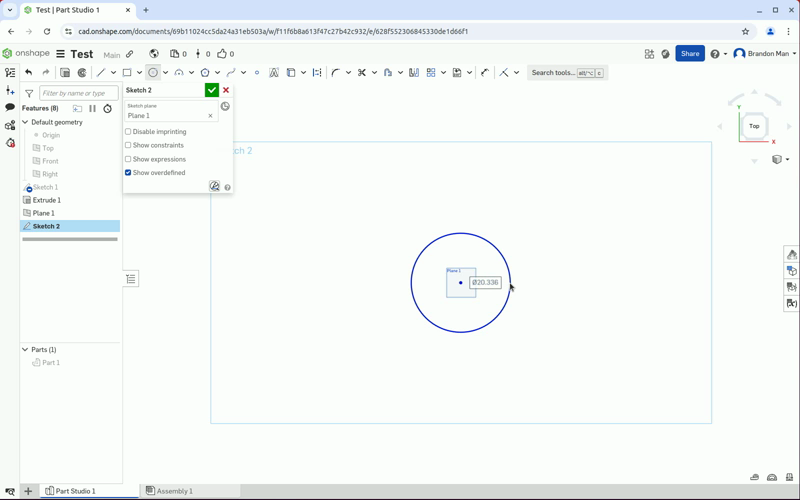
mouse_move(483, 254)
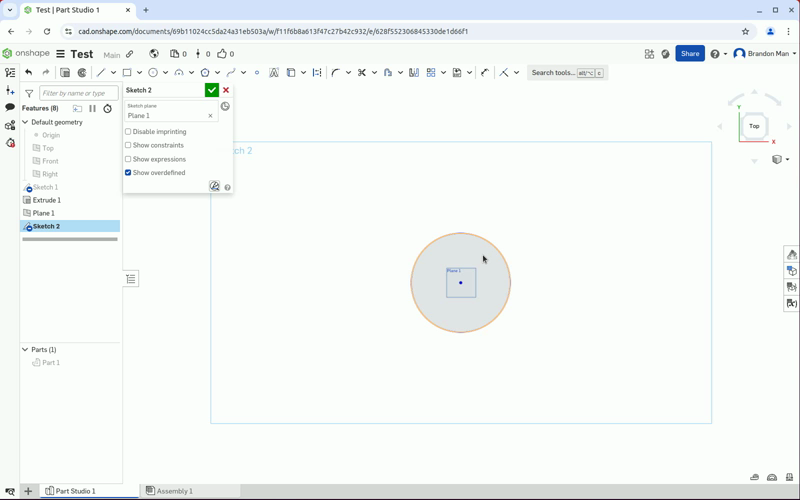
click(483, 254)
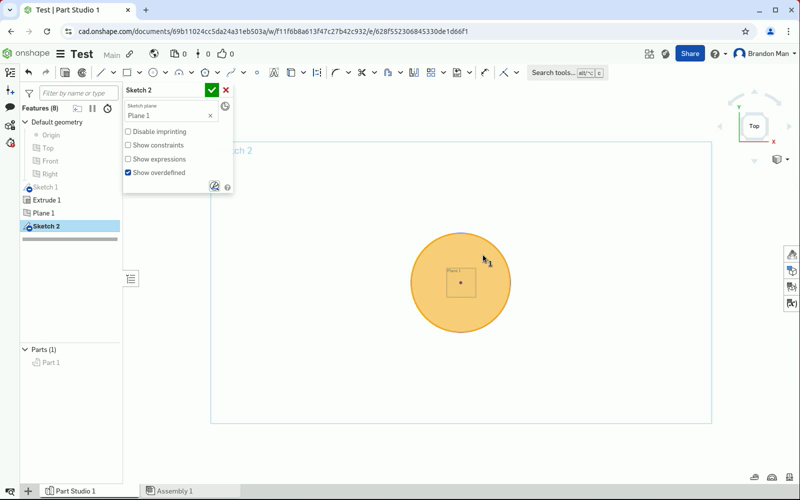
mouse_move(73, 352)
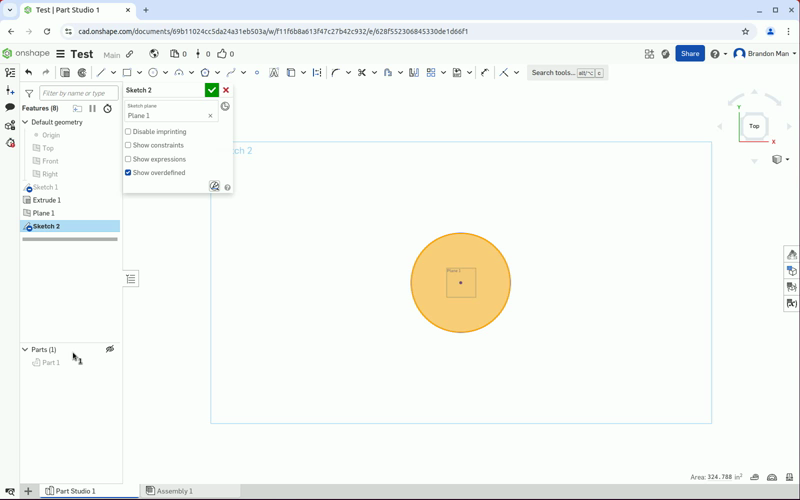
key(shift+y)
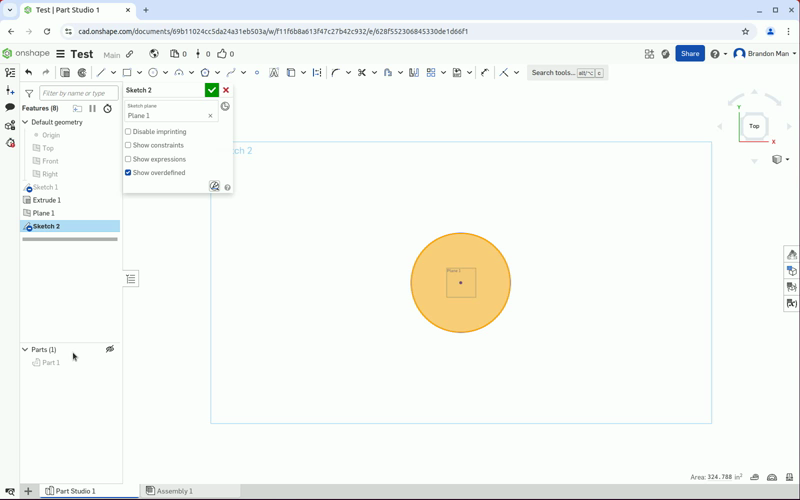
key(shift+e)
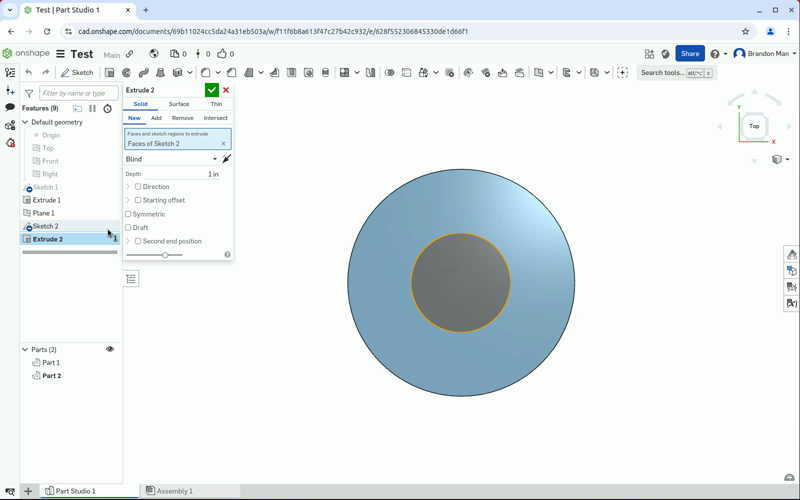
mouse_move(143, 106)
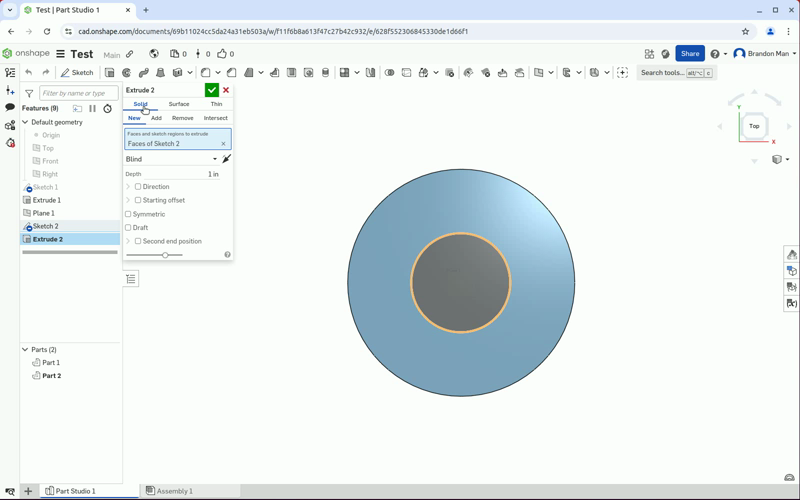
click(143, 106)
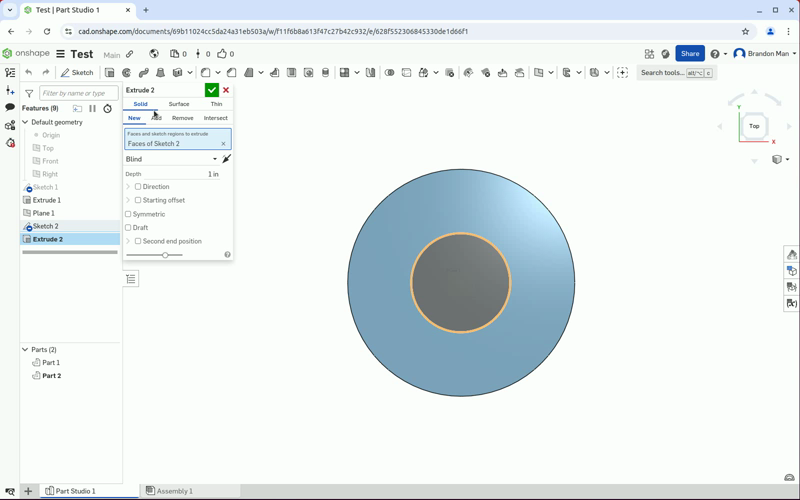
mouse_move(186, 120)
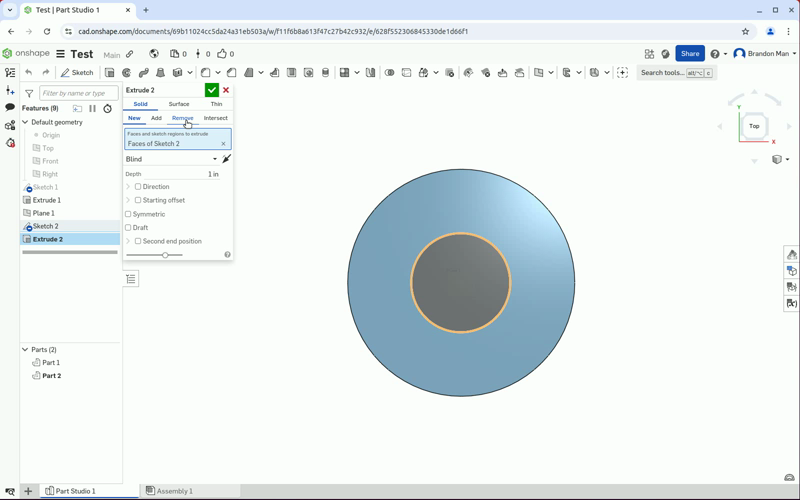
click(186, 120)
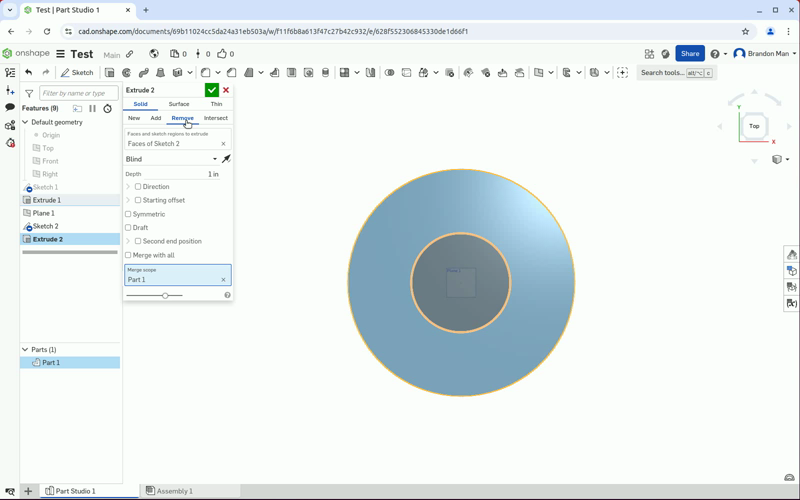
key(tab, 4)
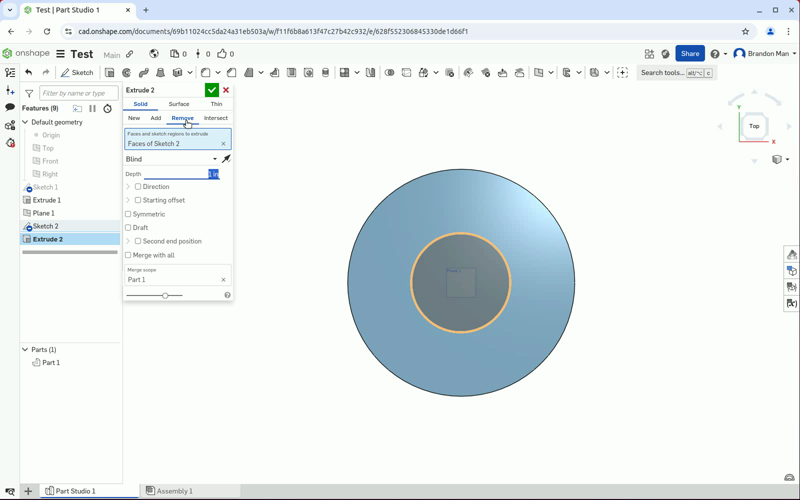
text(3.129)
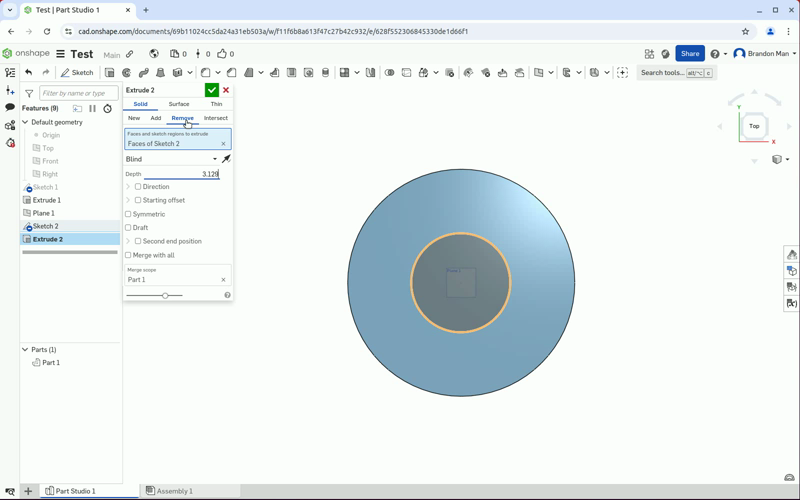
key(tab, 6)
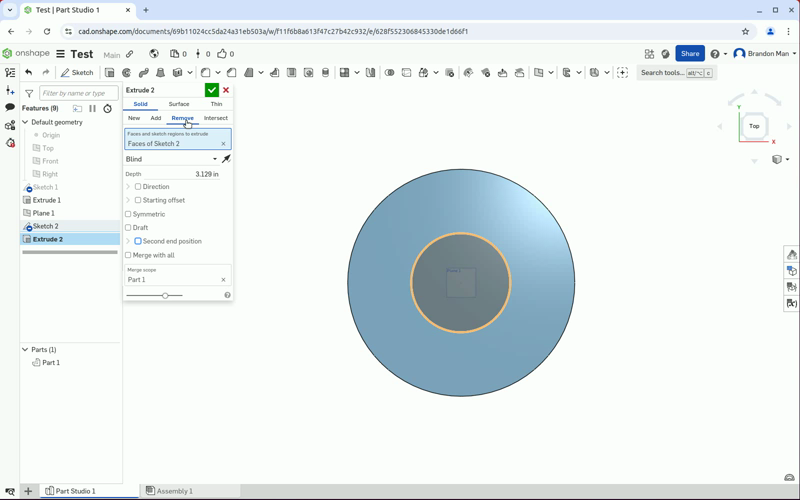
key(space)
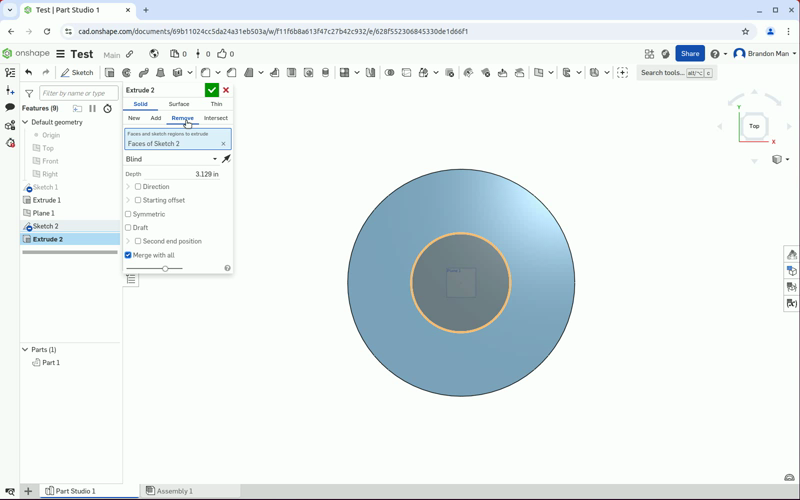
key(enter)
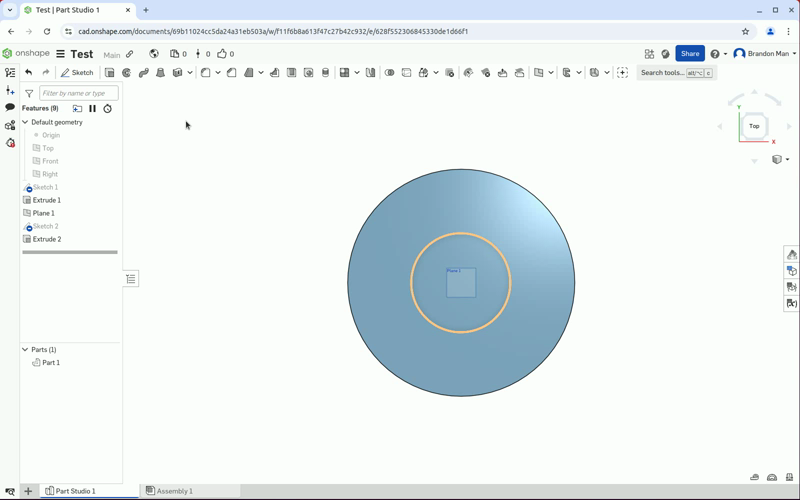
key(shift+h)
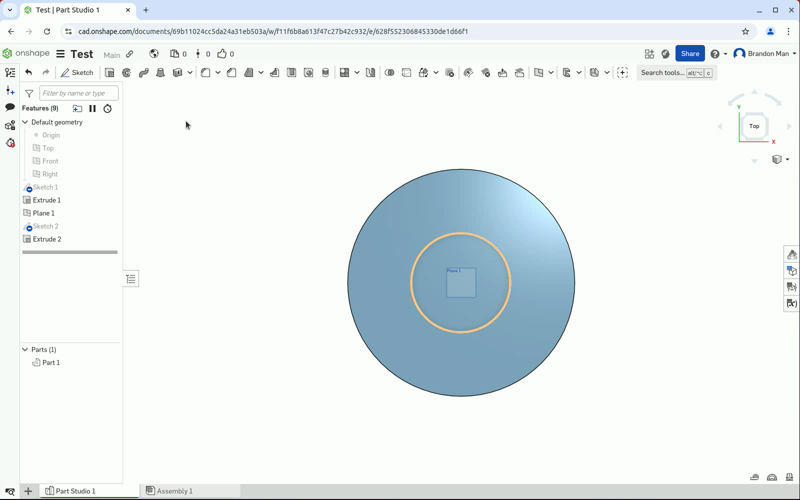
key(shift+h)
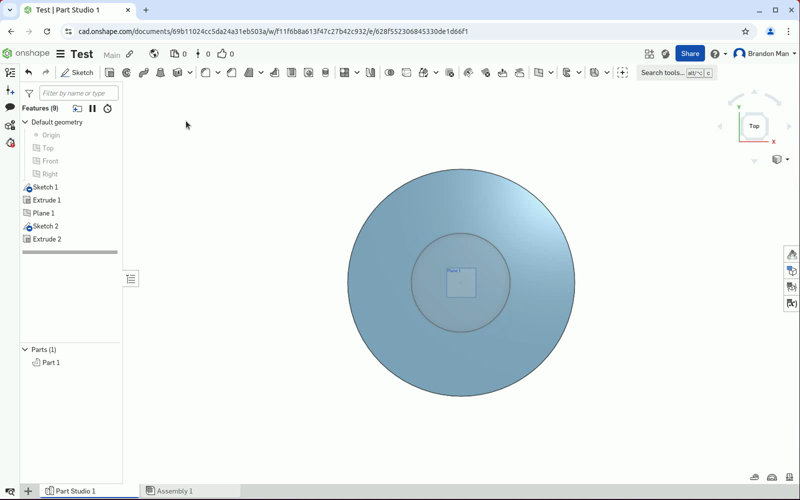
key(shift+7)
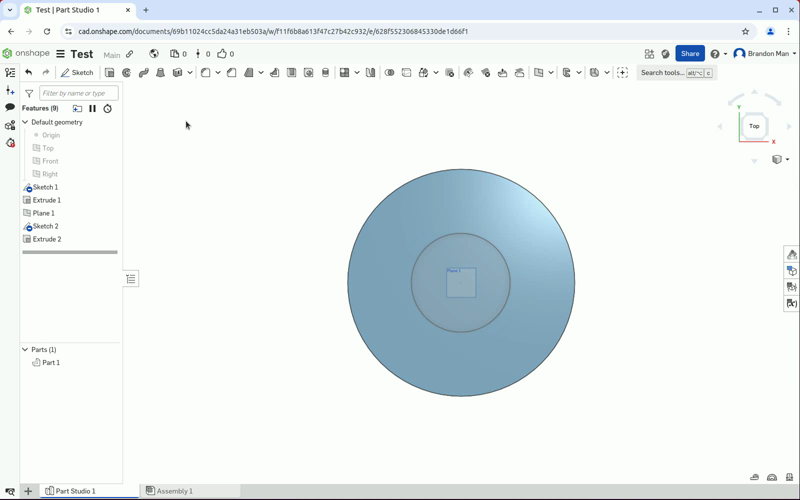
key(up, 3)
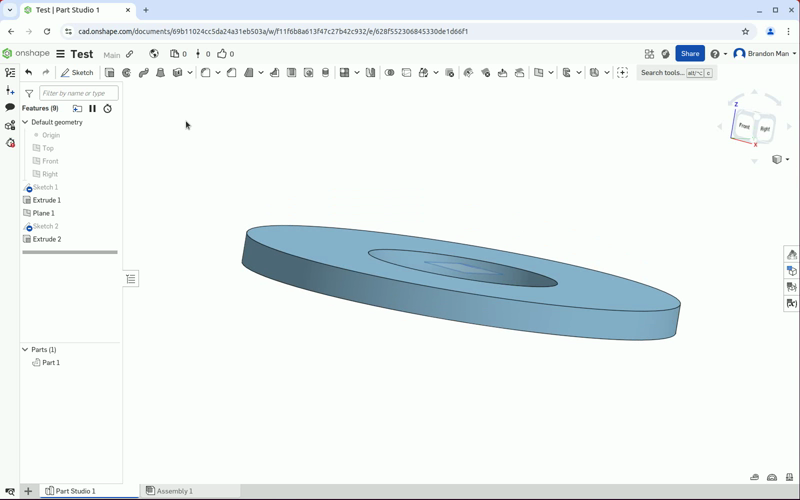
key(left, 3)
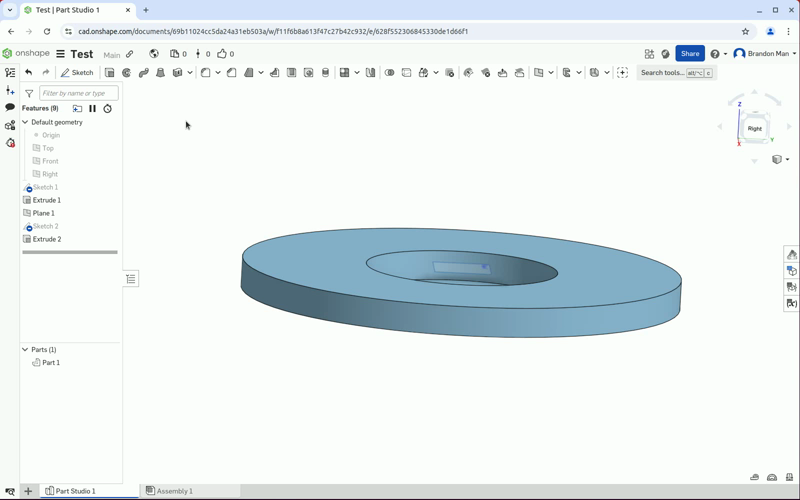
key(right, 3)
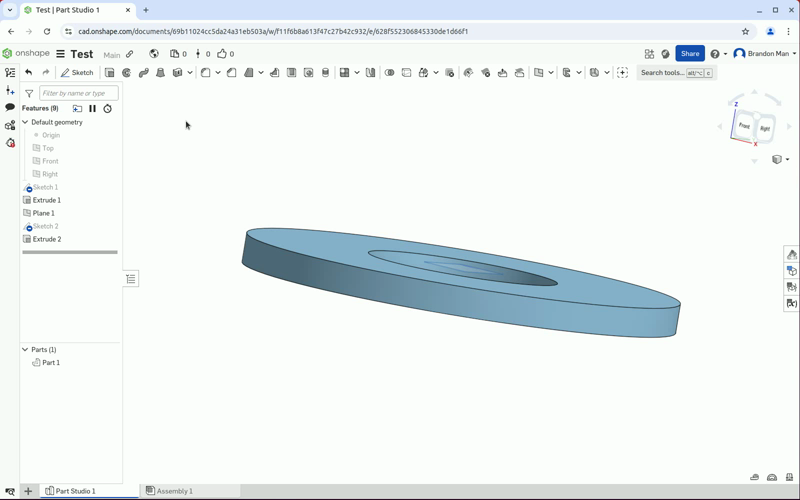
key(down, 3)
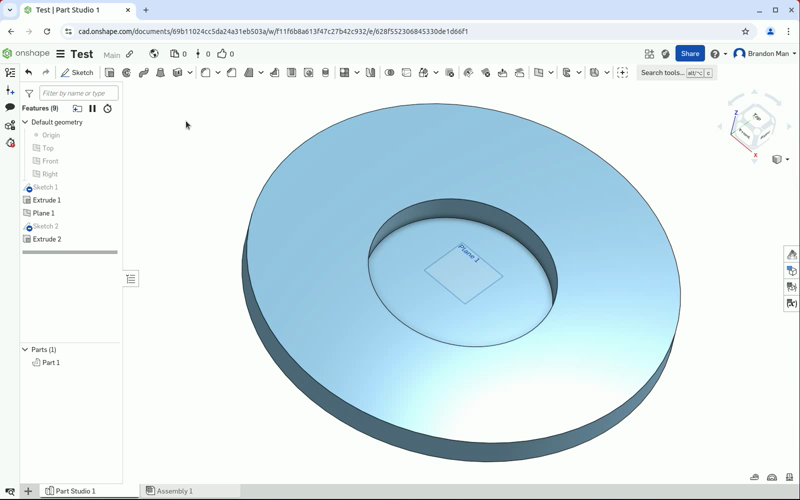
mouse_move(73, 189)
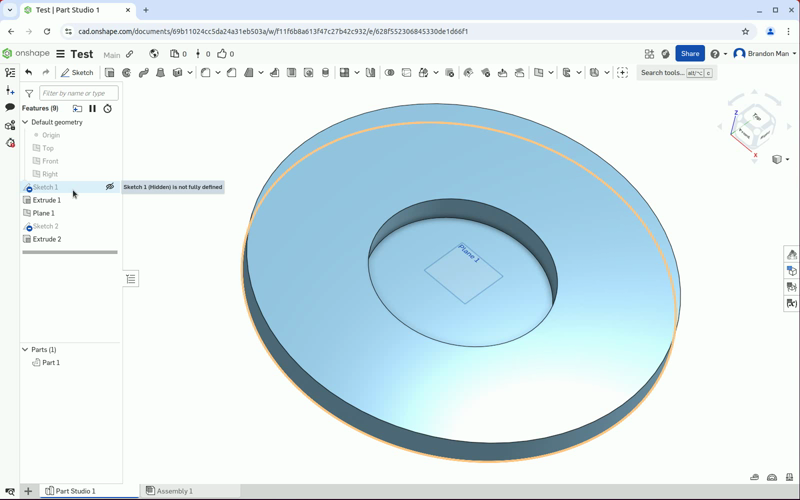
click(73, 189)